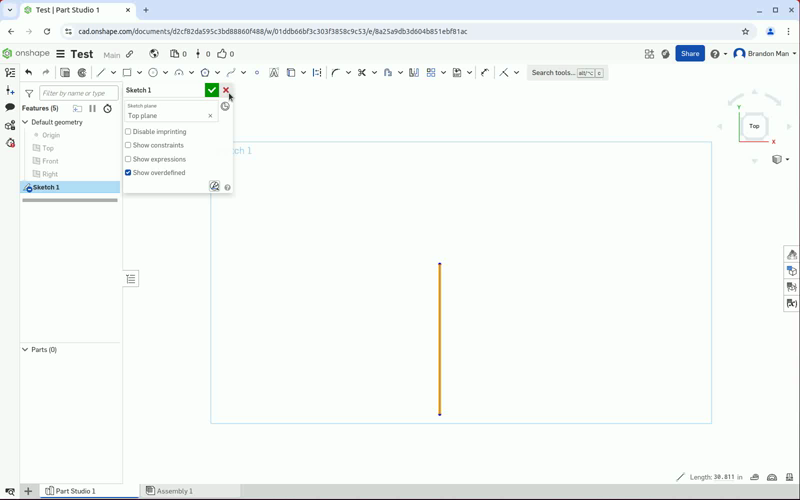
key(shift+h)
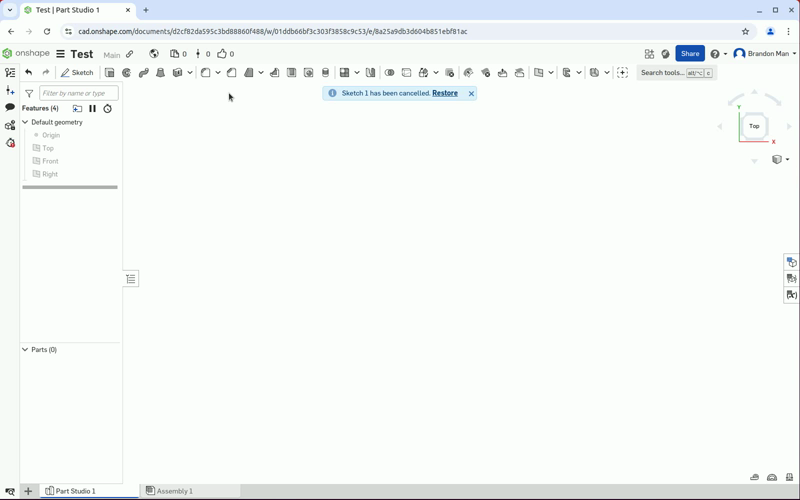
mouse_move(73, 352)
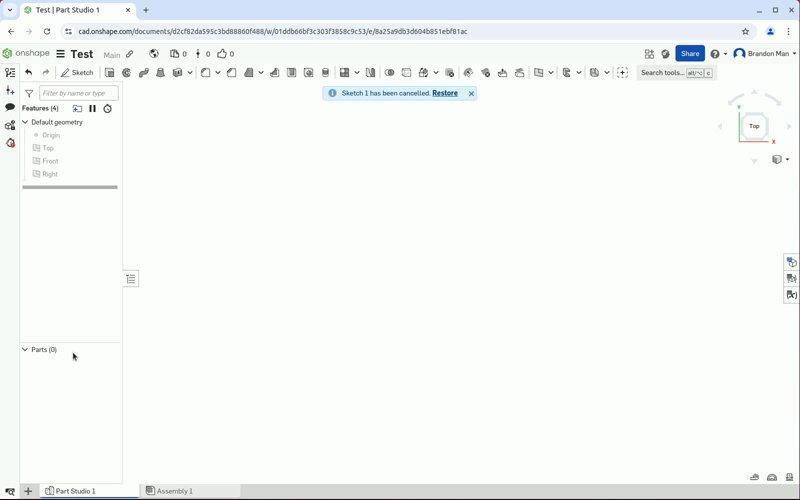
key(y)
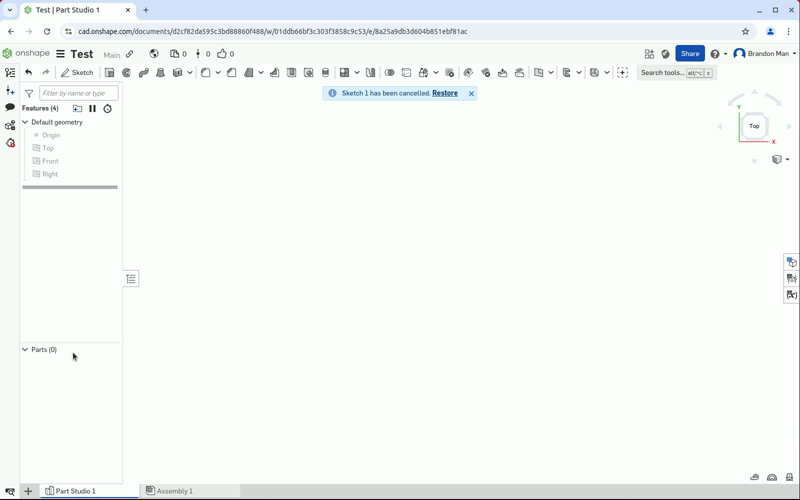
key(shift+p)
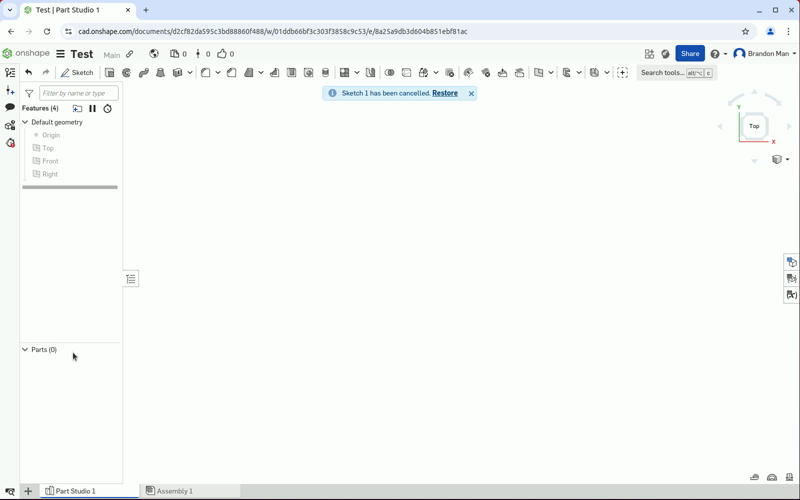
key(space)
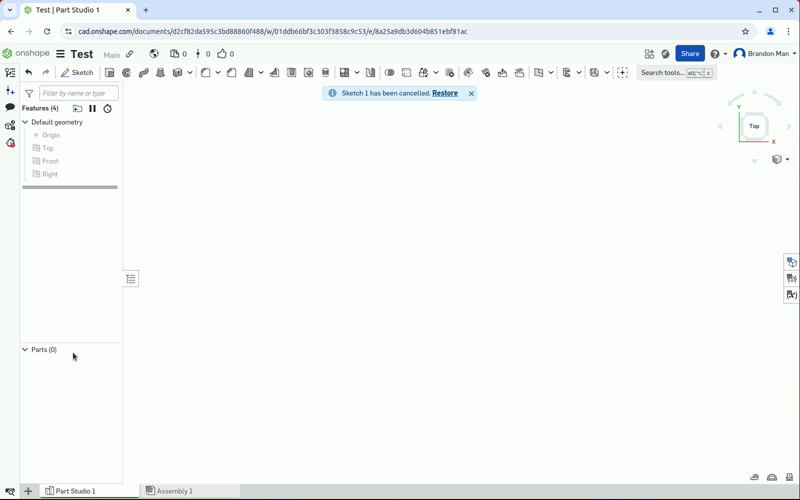
key_down(shift)
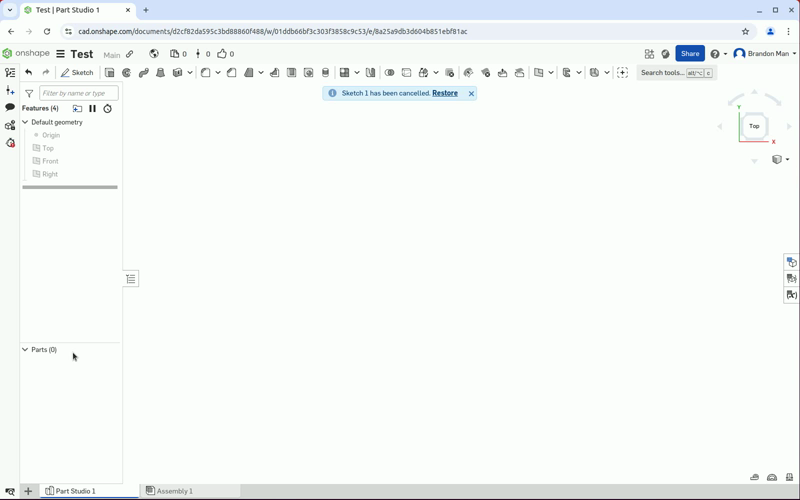
key(up)
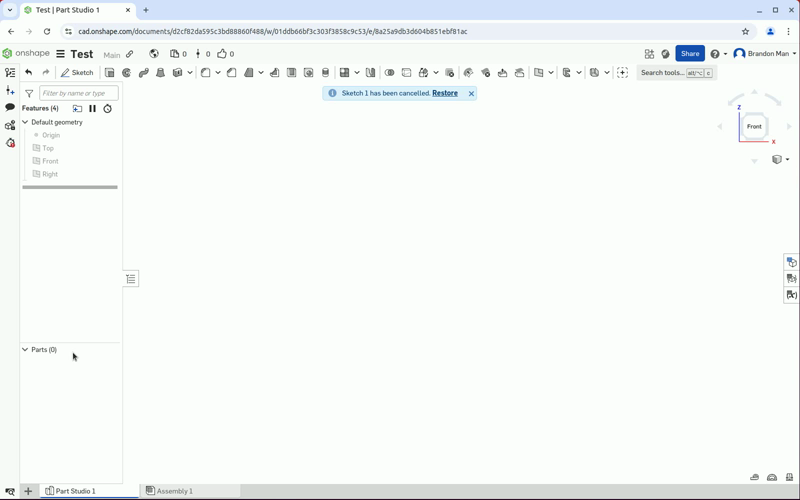
key_up(shift)
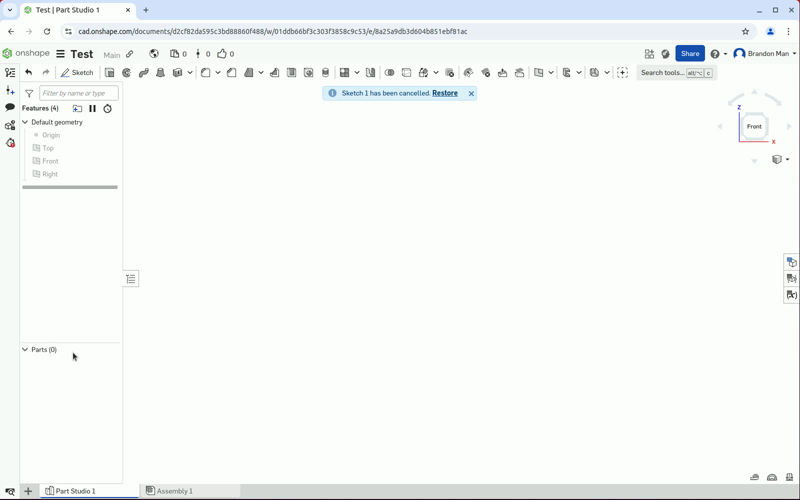
mouse_move(73, 352)
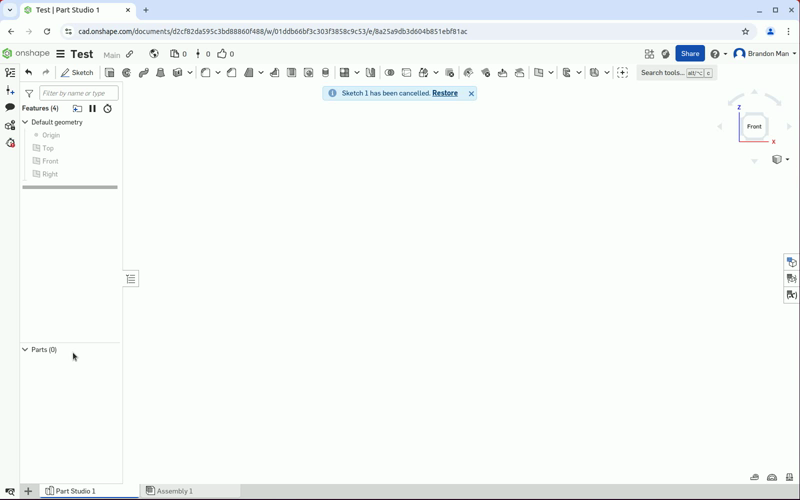
key(shift+y)
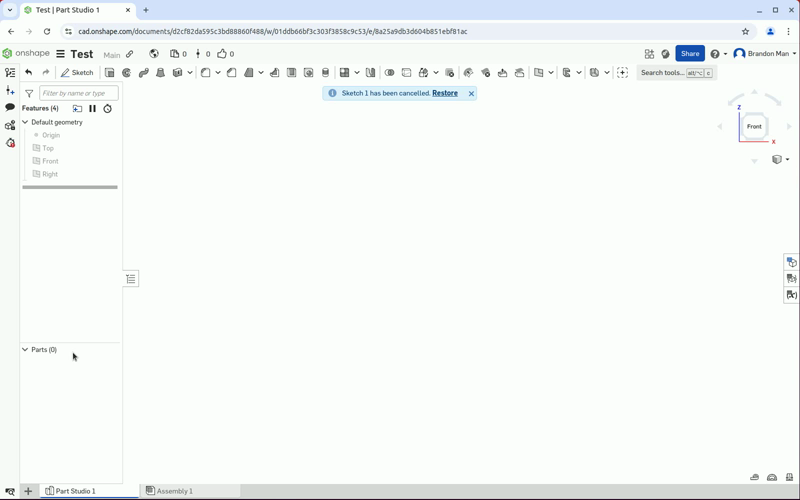
key(shift+s)
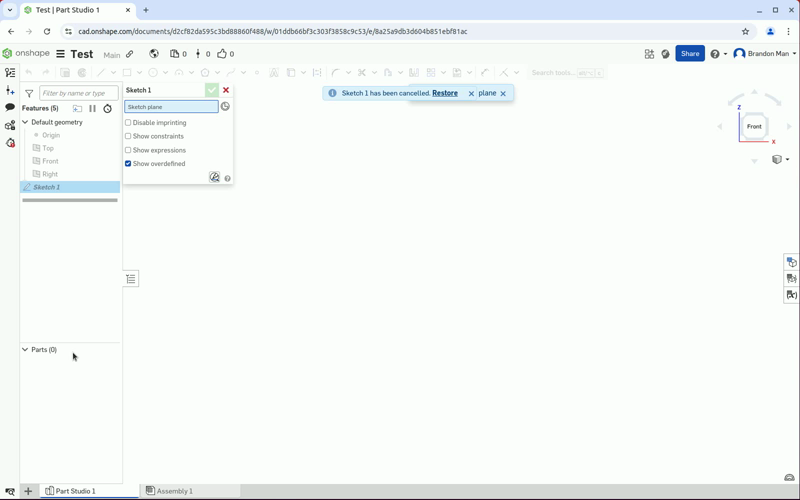
mouse_move(73, 163)
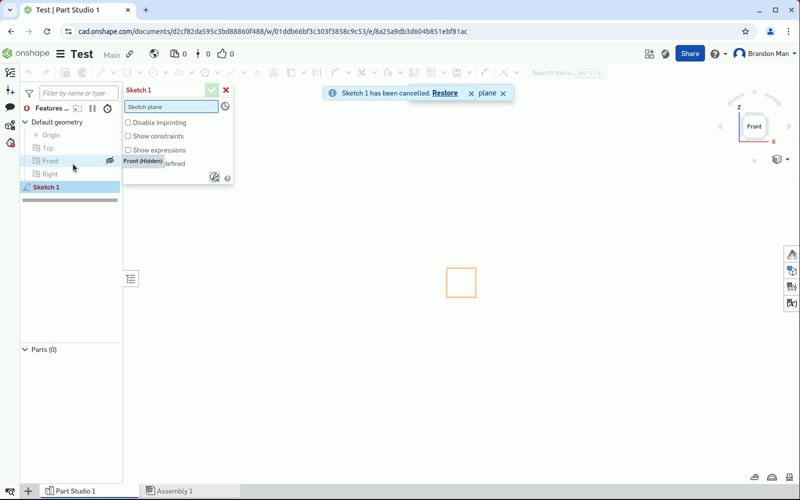
click(73, 163)
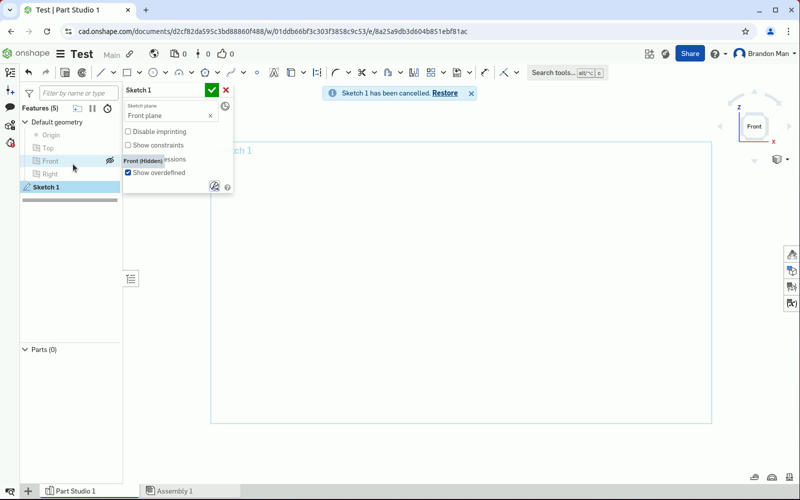
mouse_move(73, 352)
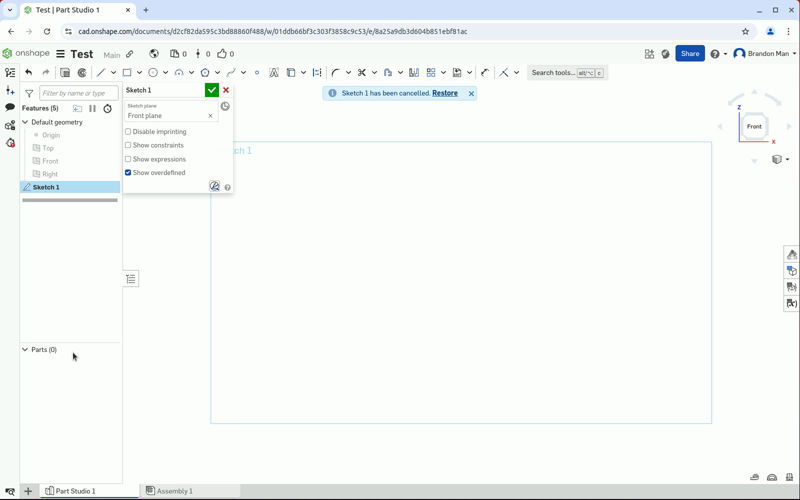
key(y)
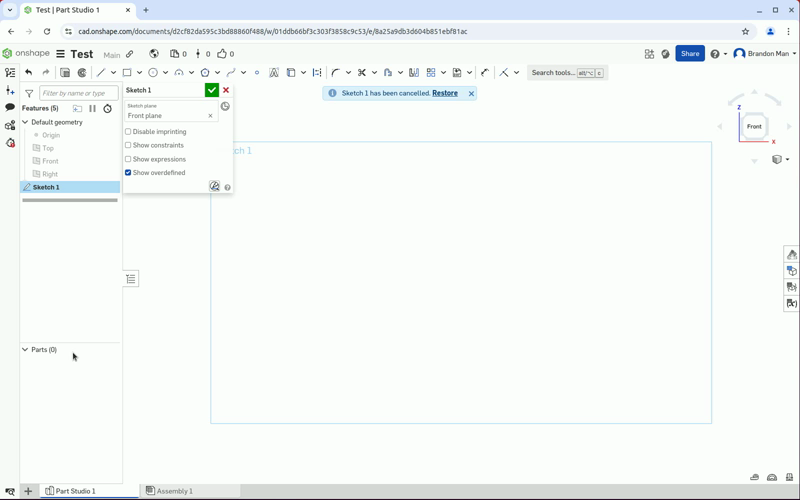
key(c)
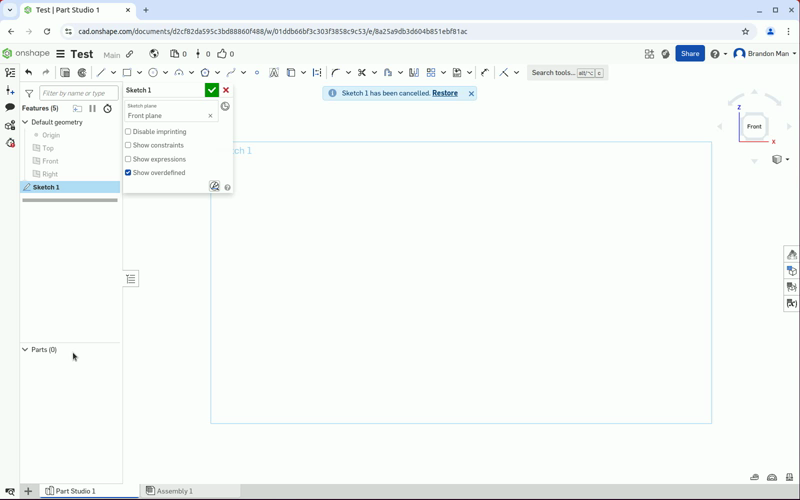
key_down(shift)
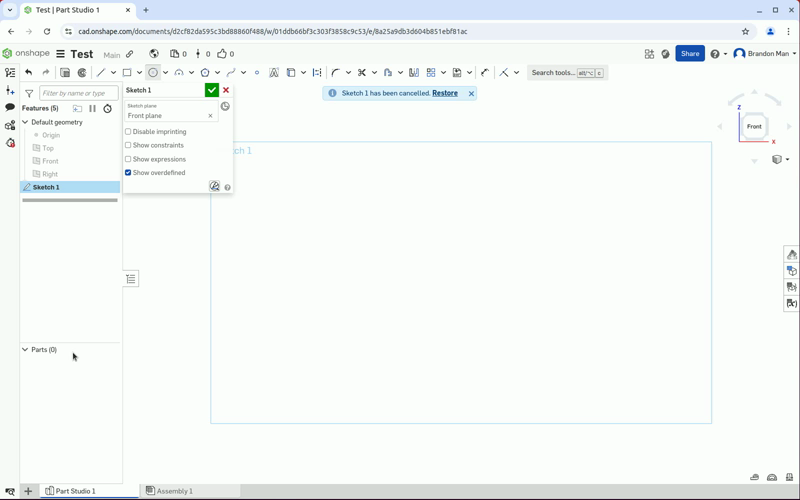
mouse_move(461, 282)
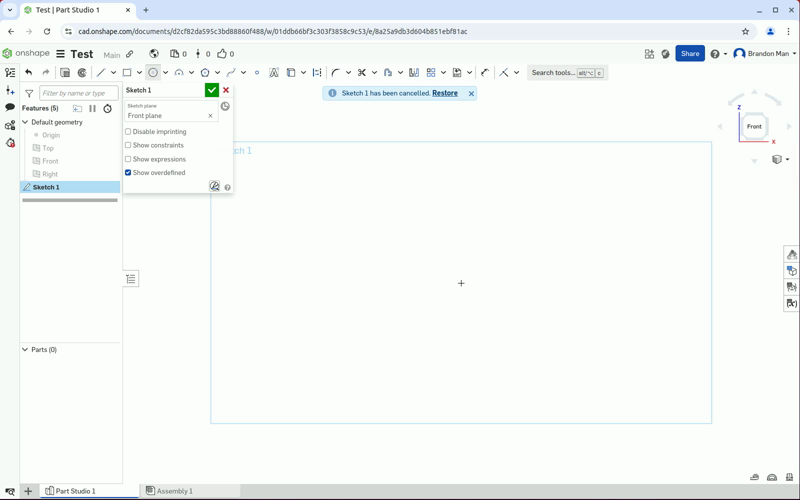
click(461, 282)
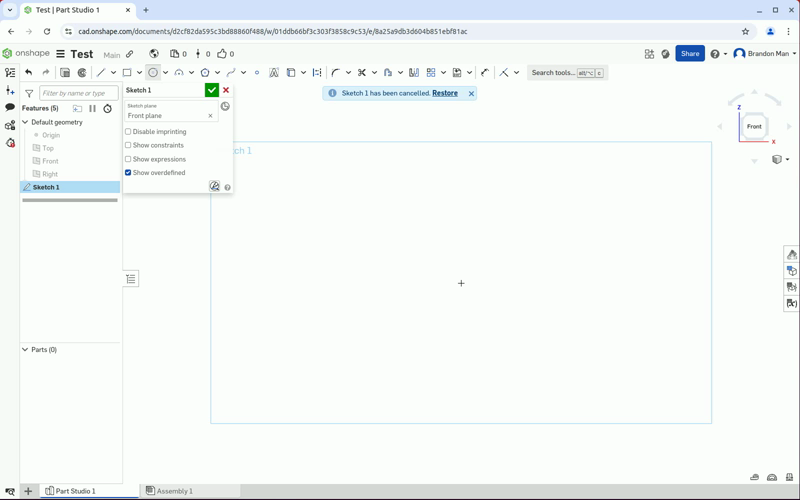
key_up(shift)
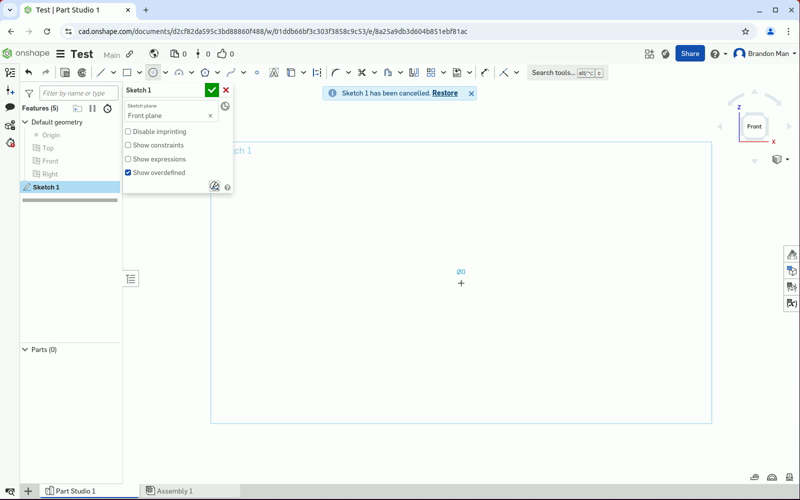
mouse_move(534, 282)
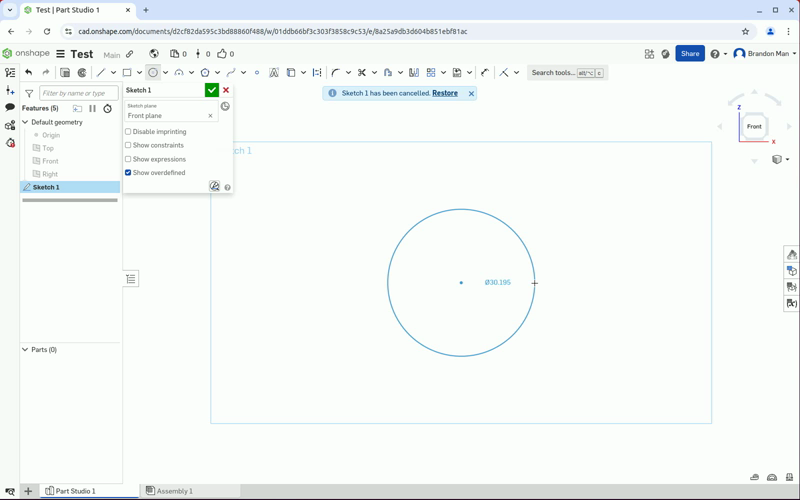
click(534, 282)
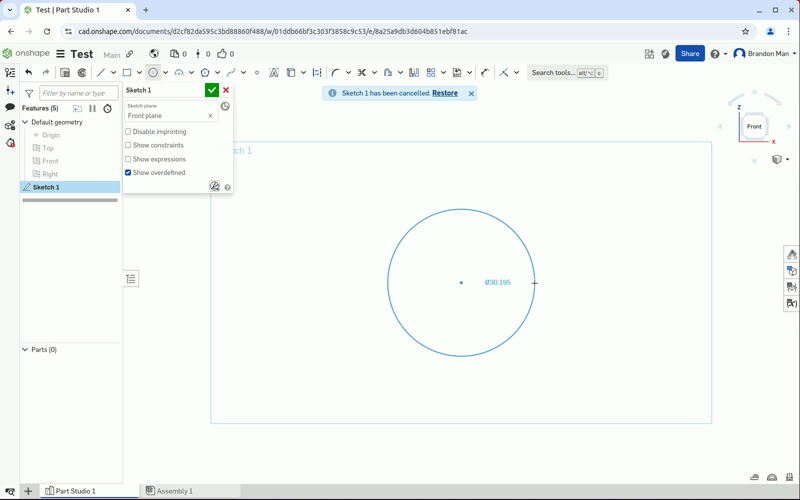
key(esc)
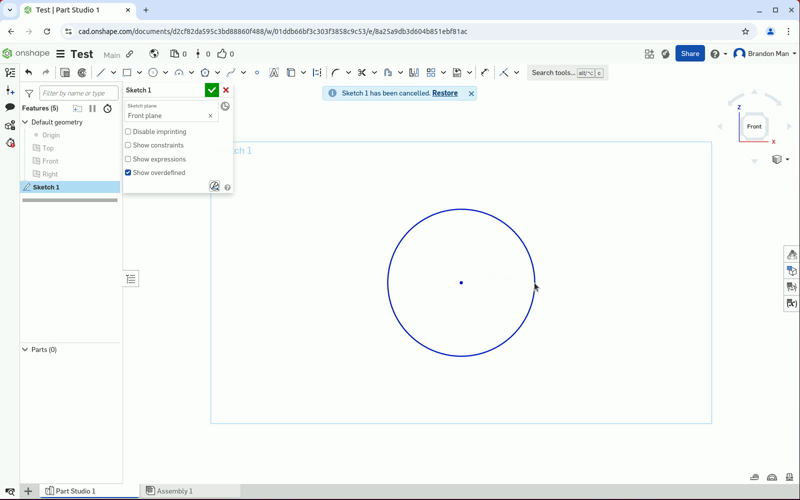
mouse_move(469, 281)
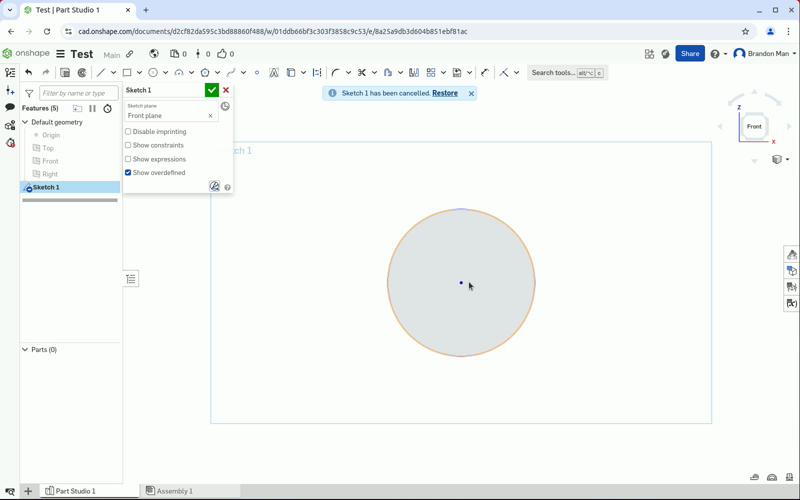
click(469, 281)
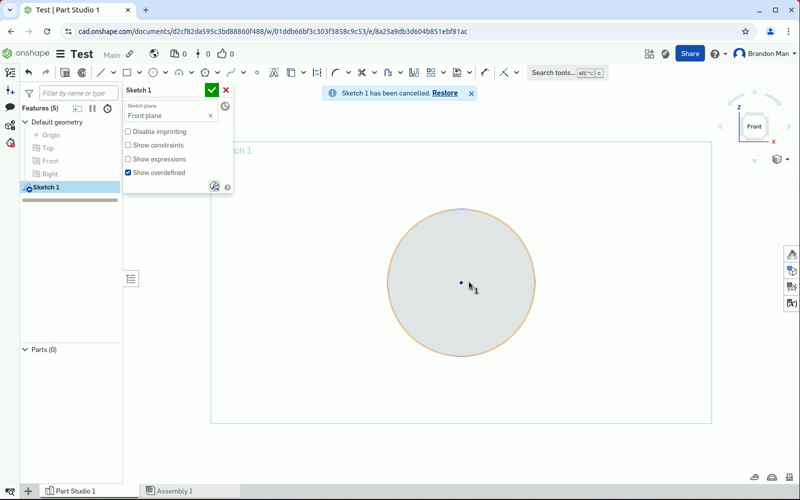
mouse_move(73, 352)
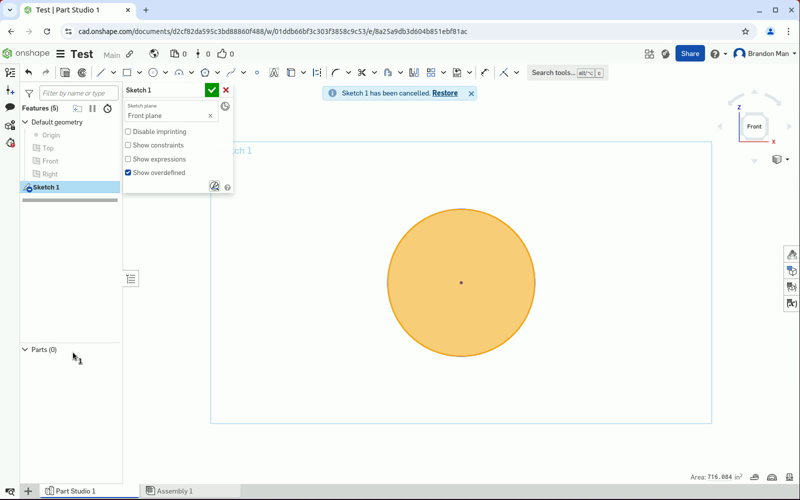
key(shift+y)
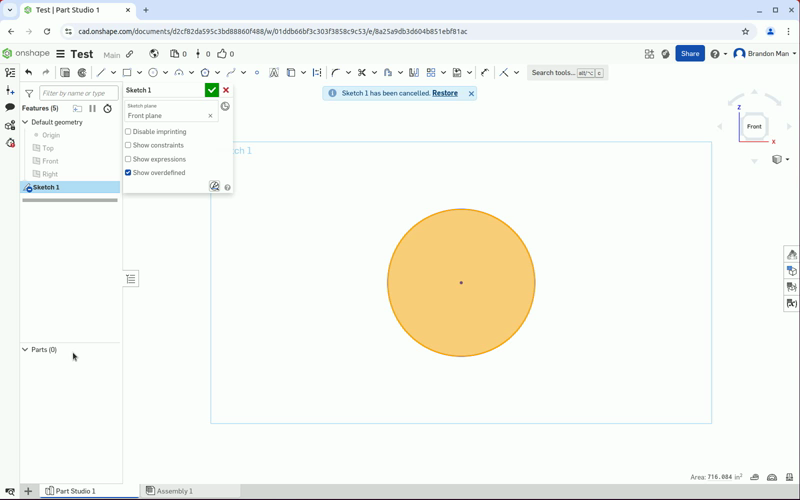
key(shift+e)
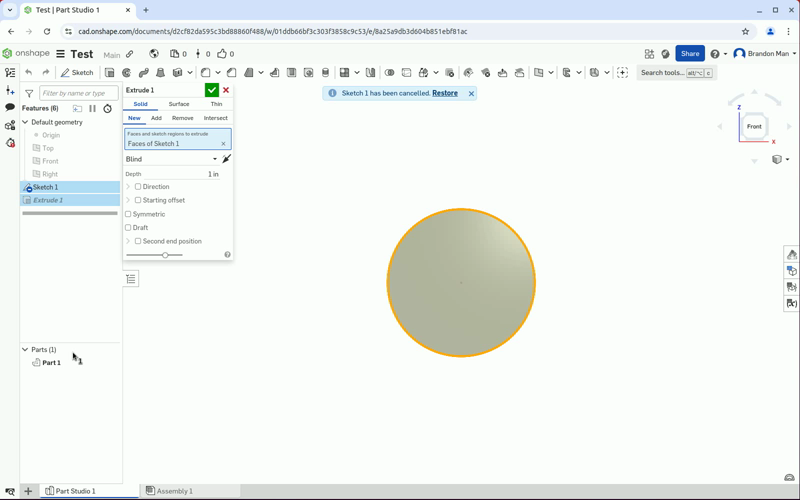
mouse_move(143, 106)
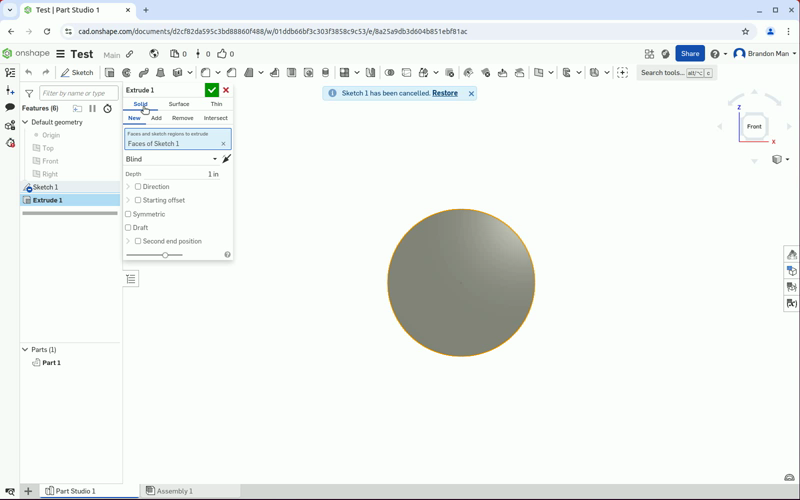
click(143, 106)
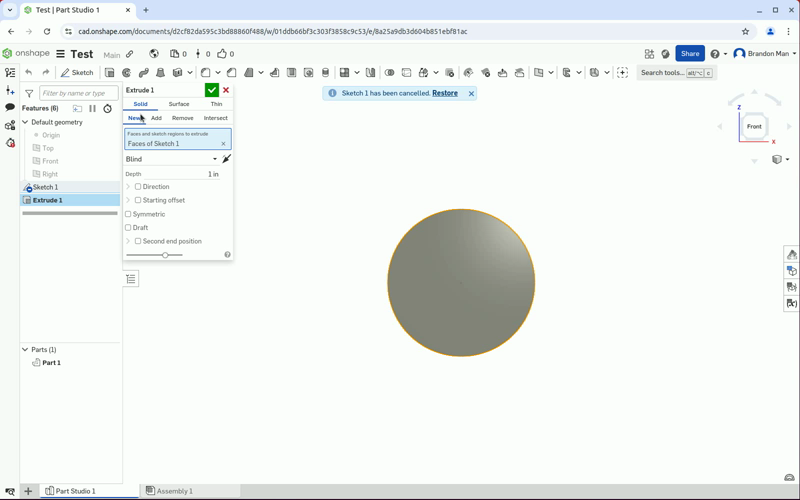
mouse_move(137, 120)
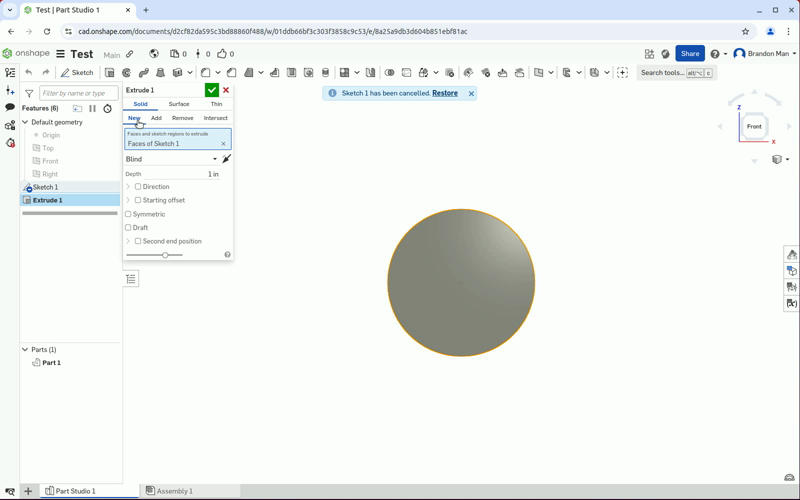
click(137, 120)
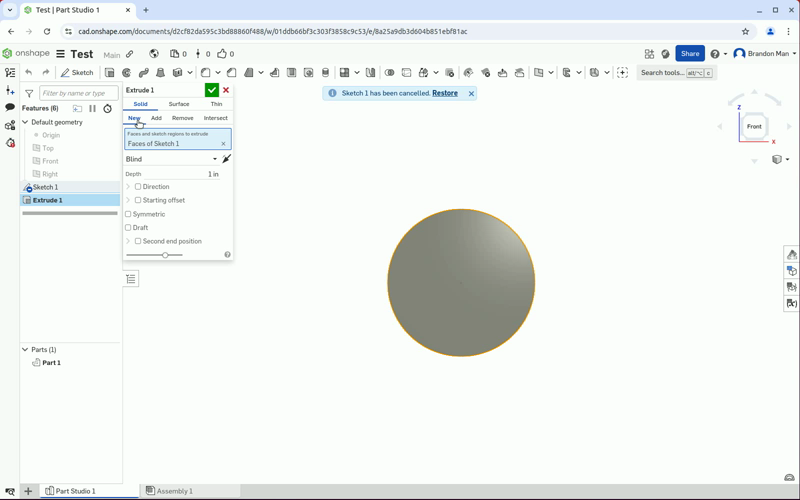
key(tab, 4)
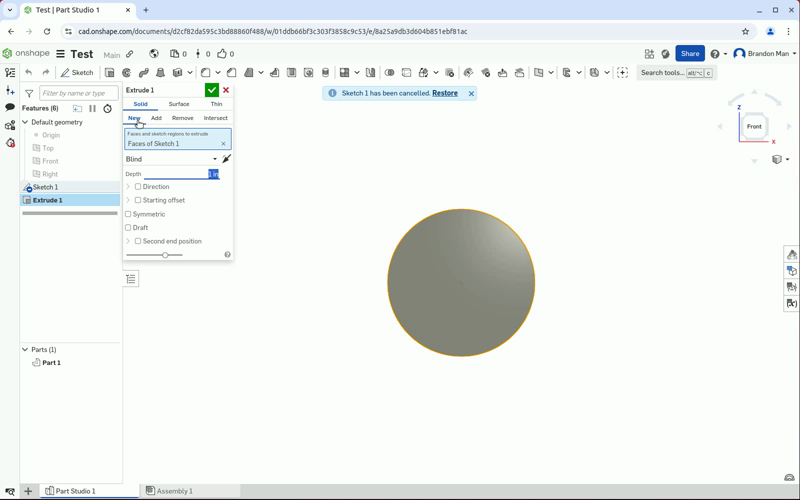
text(23.108)
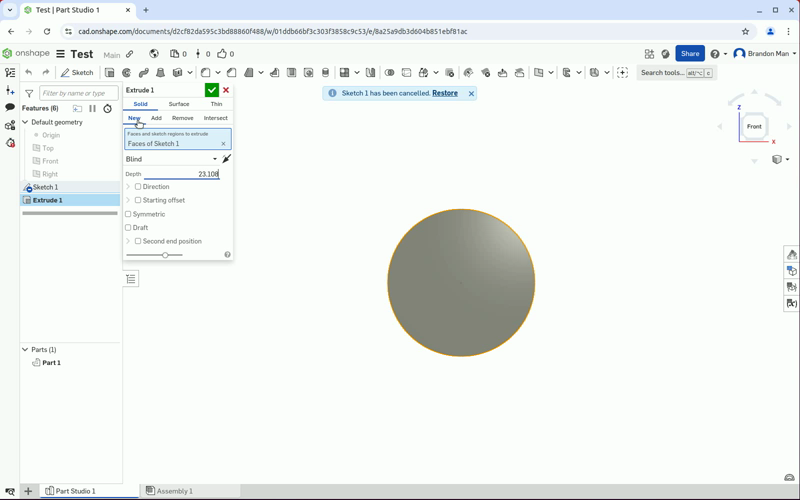
key(enter)
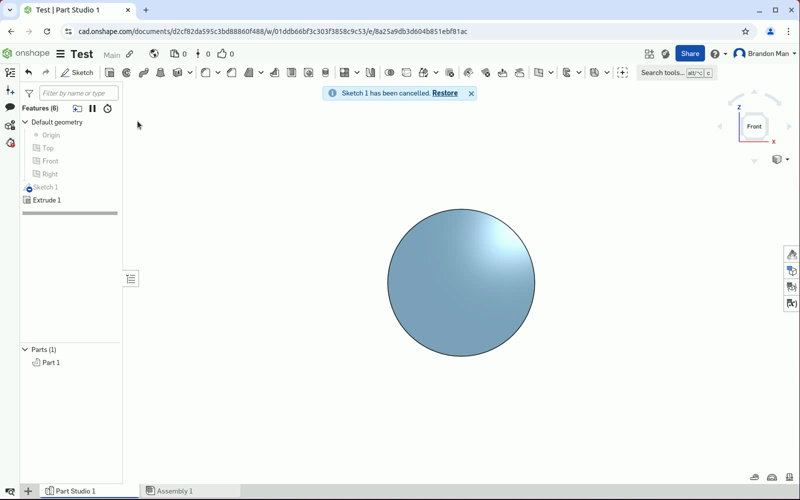
key(shift+h)
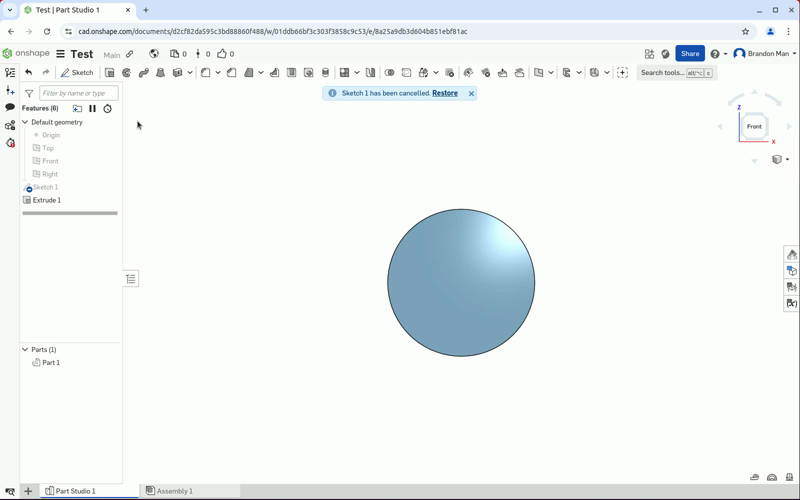
key(shift+h)
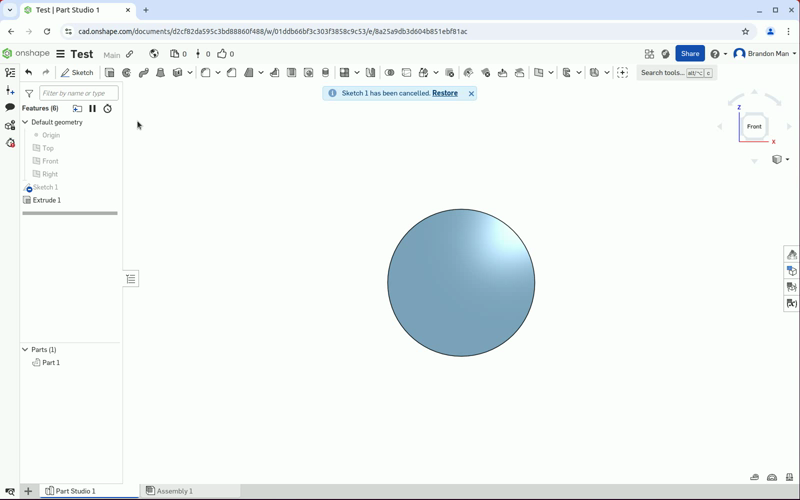
mouse_move(73, 189)
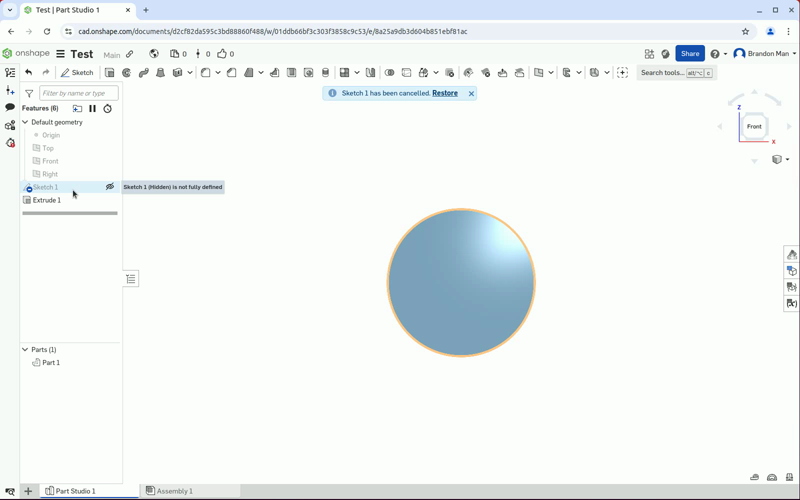
click(73, 189)
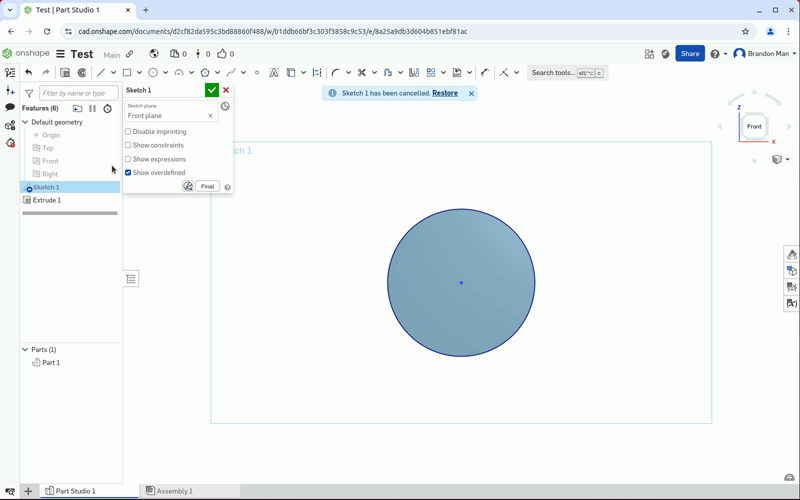
mouse_move(229, 92)
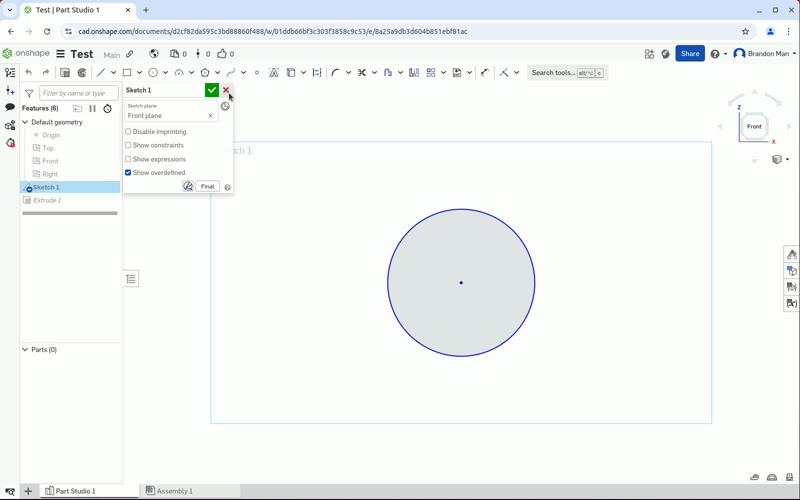
click(229, 92)
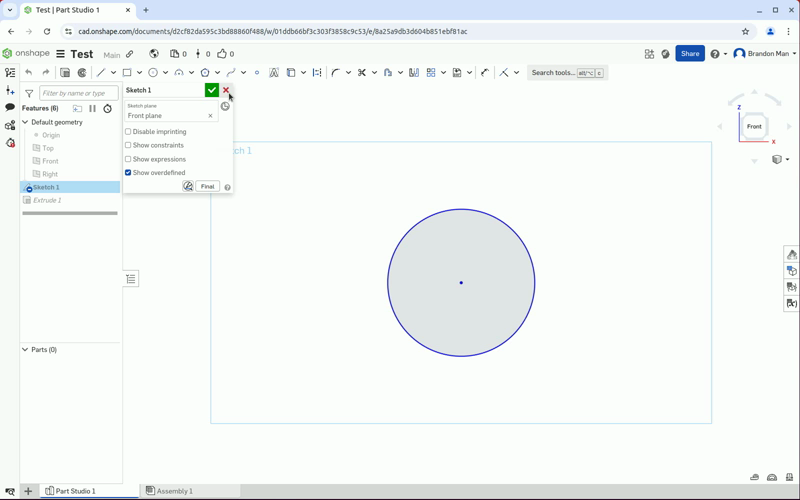
key(shift+s)
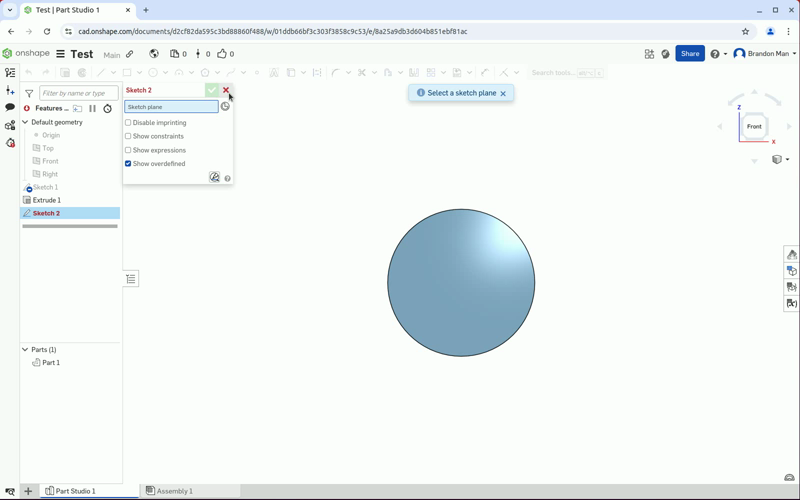
mouse_move(73, 163)
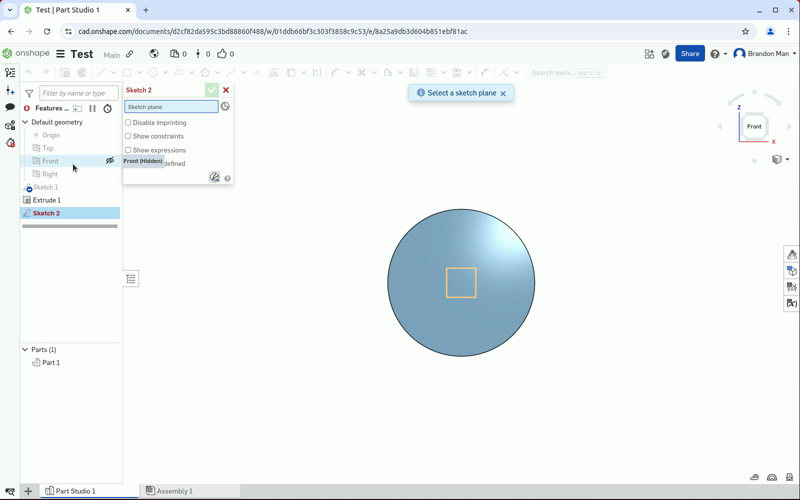
click(73, 163)
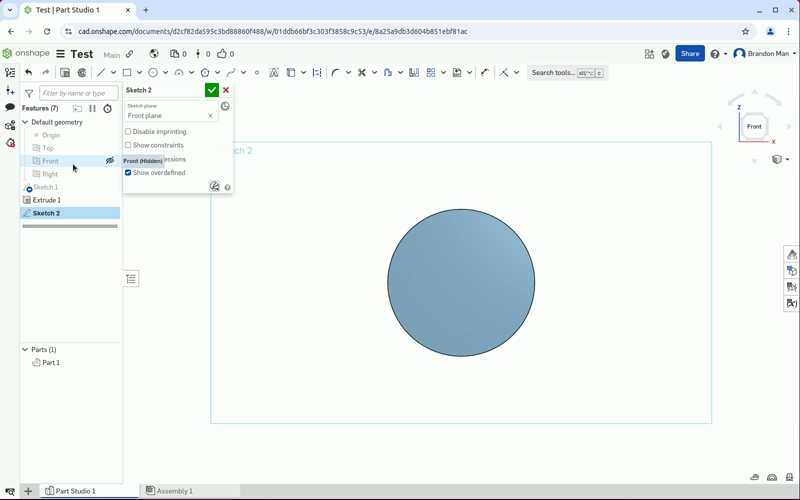
mouse_move(73, 352)
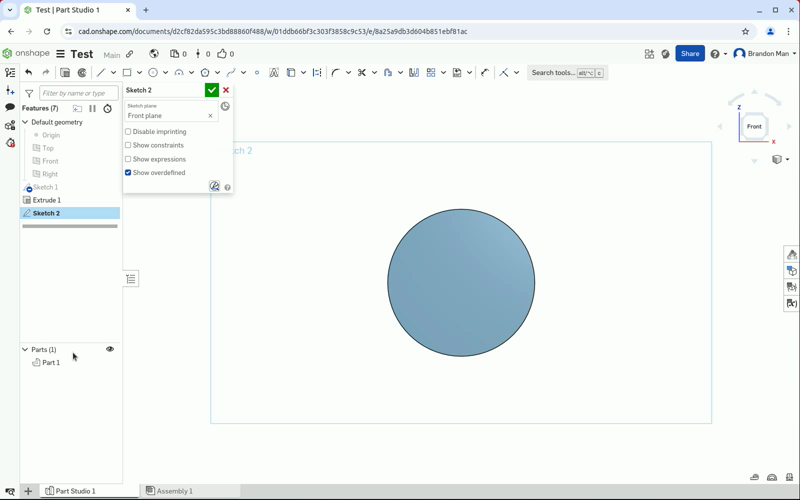
key(y)
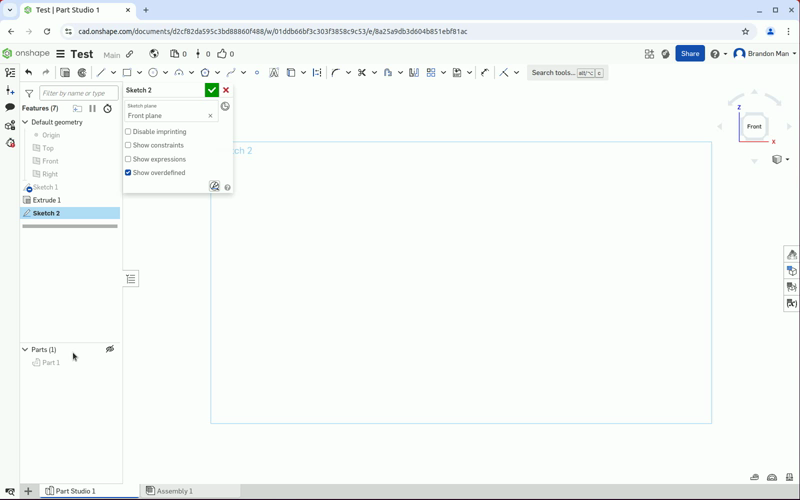
key(c)
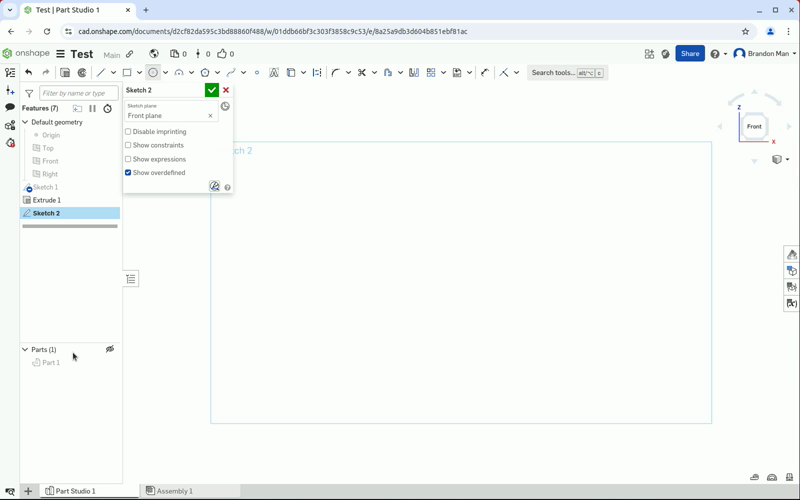
key_down(shift)
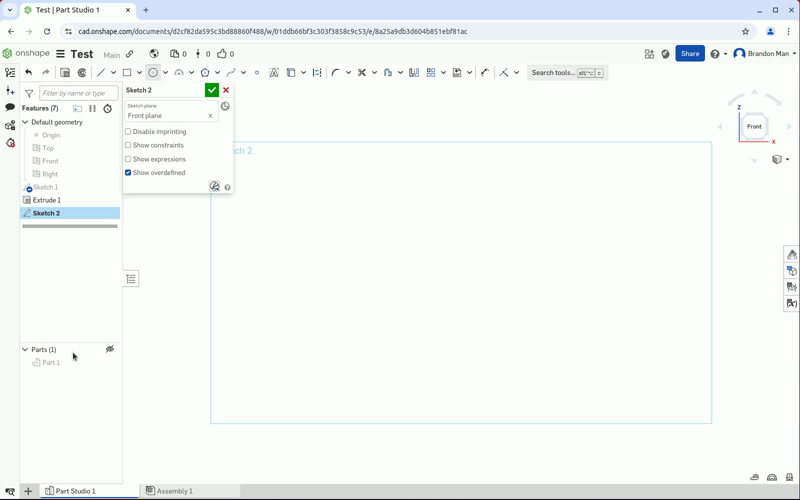
mouse_move(461, 282)
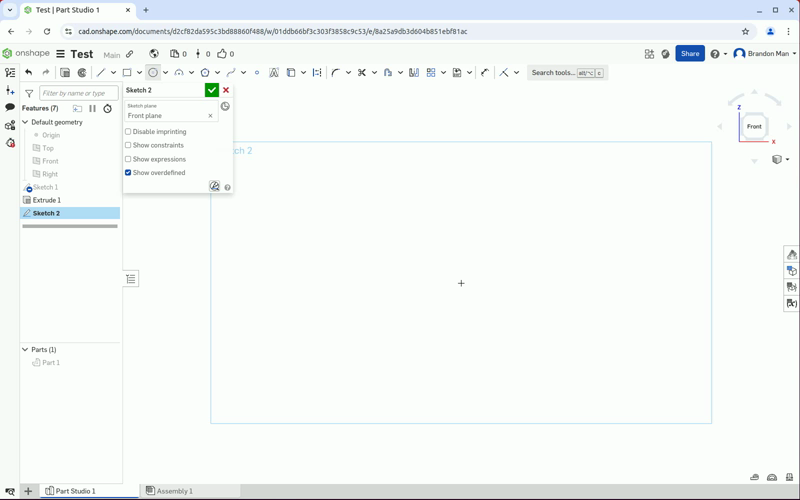
click(461, 282)
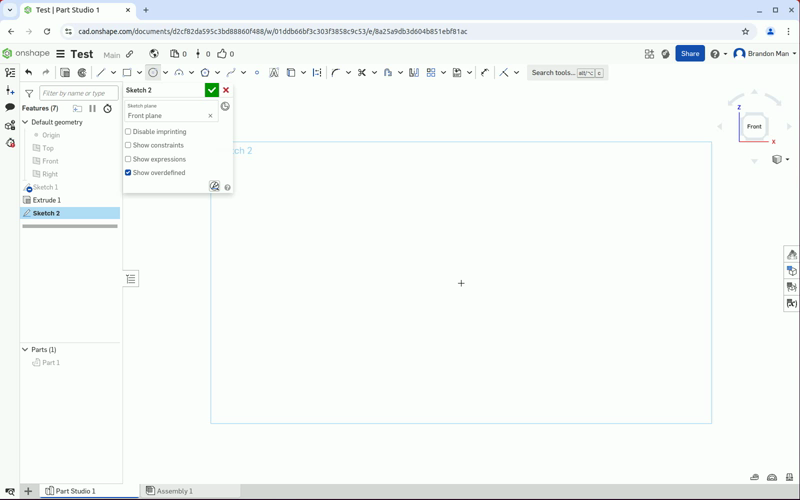
key_up(shift)
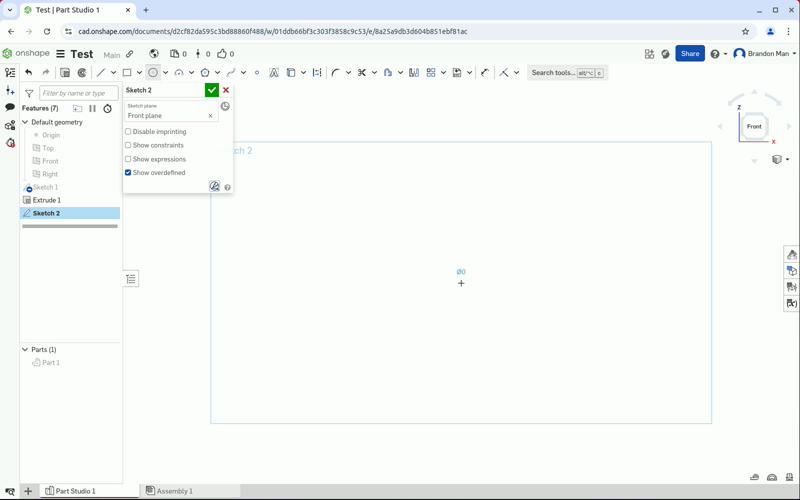
mouse_move(534, 282)
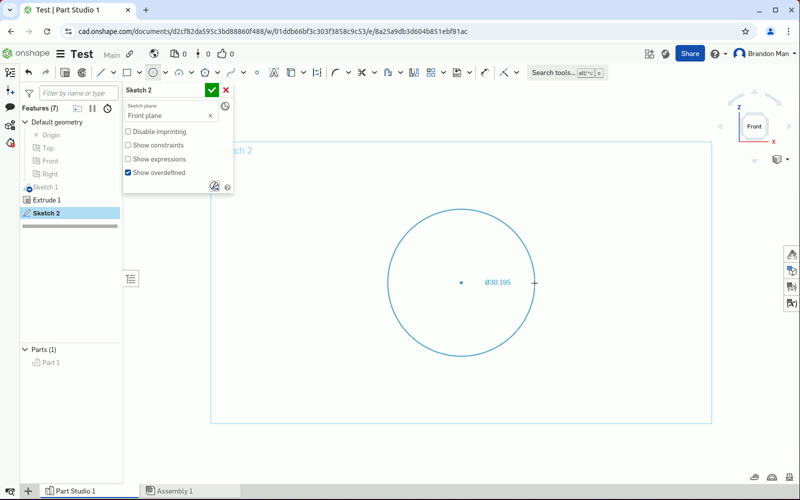
click(534, 282)
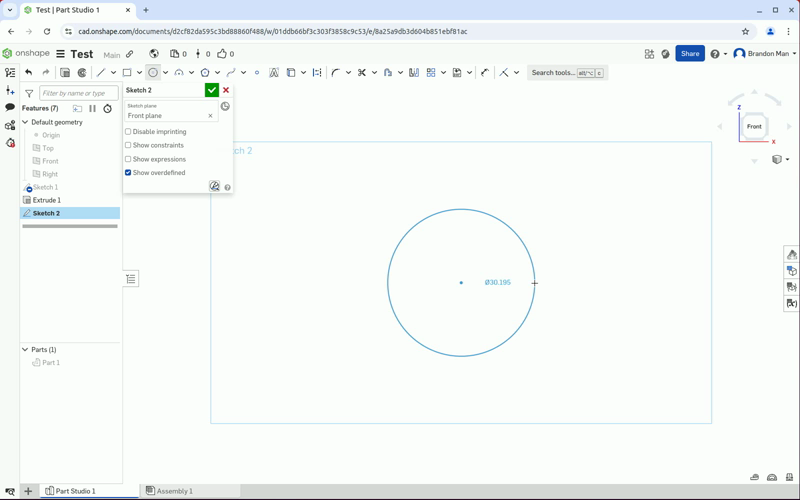
key(esc)
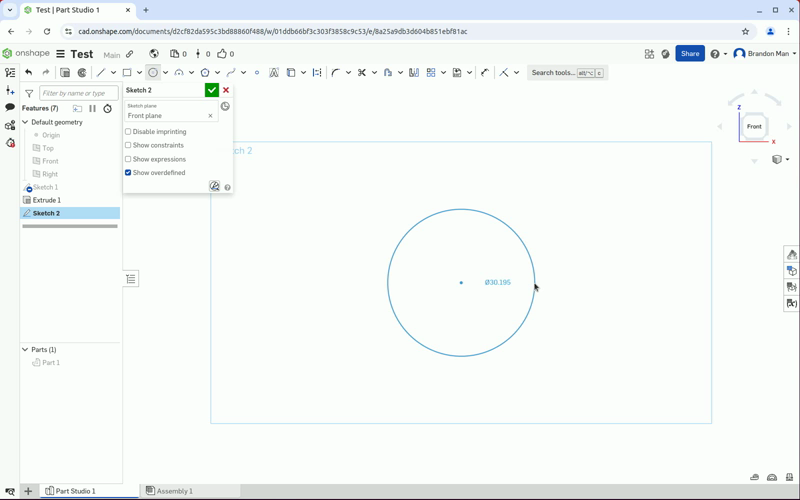
mouse_move(453, 294)
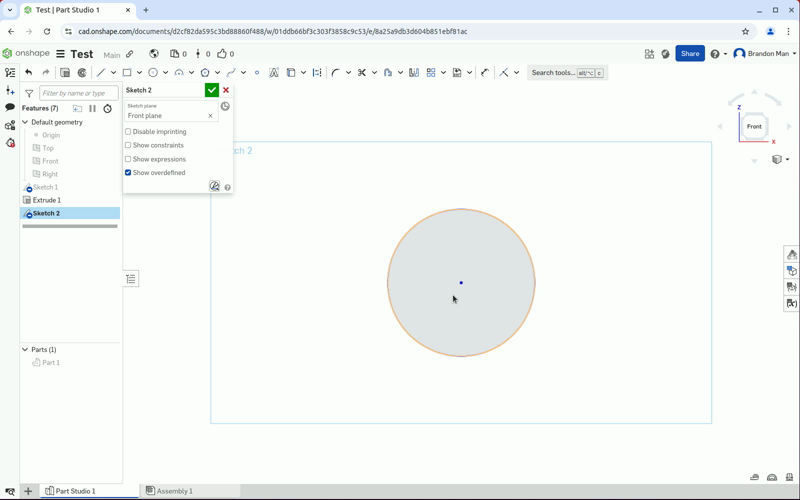
click(453, 294)
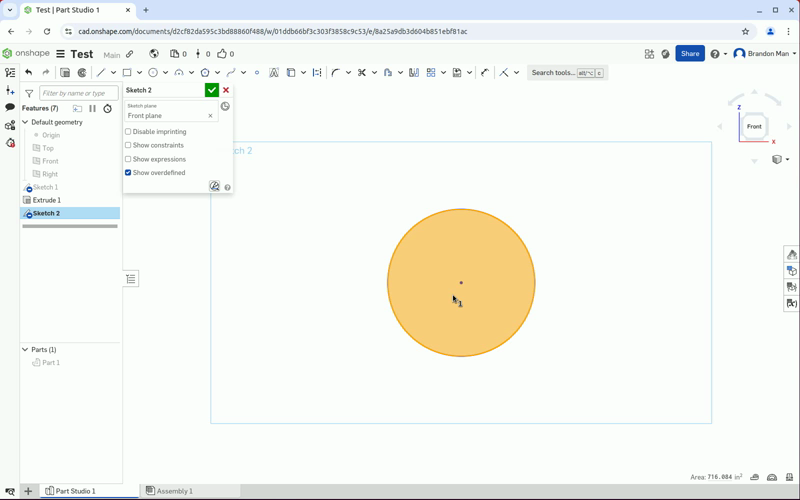
mouse_move(73, 352)
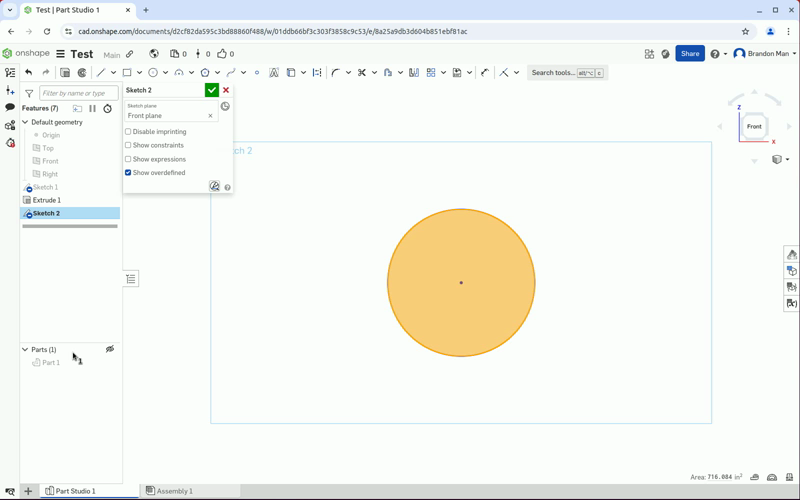
key(shift+y)
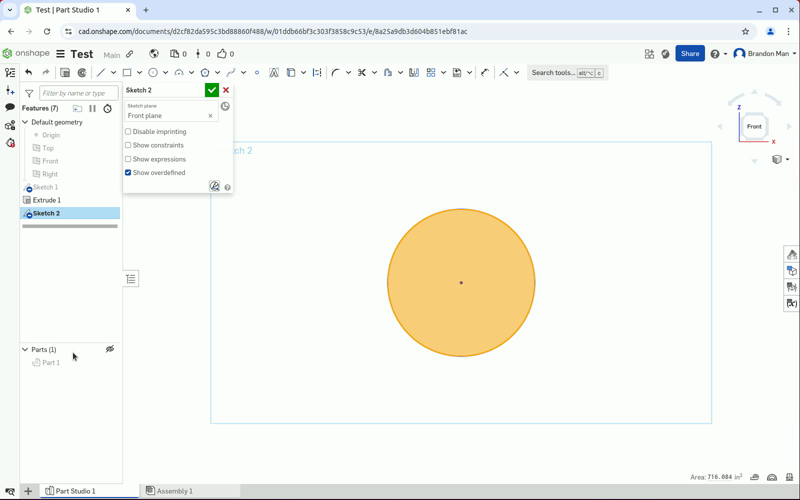
key(shift+e)
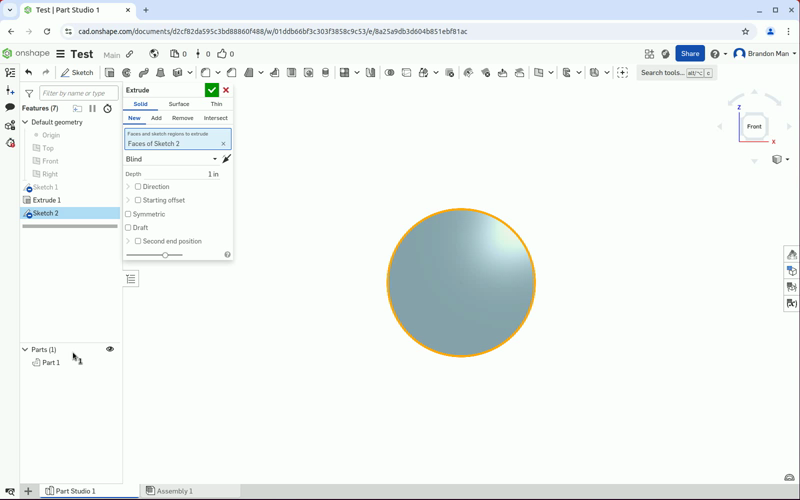
mouse_move(143, 106)
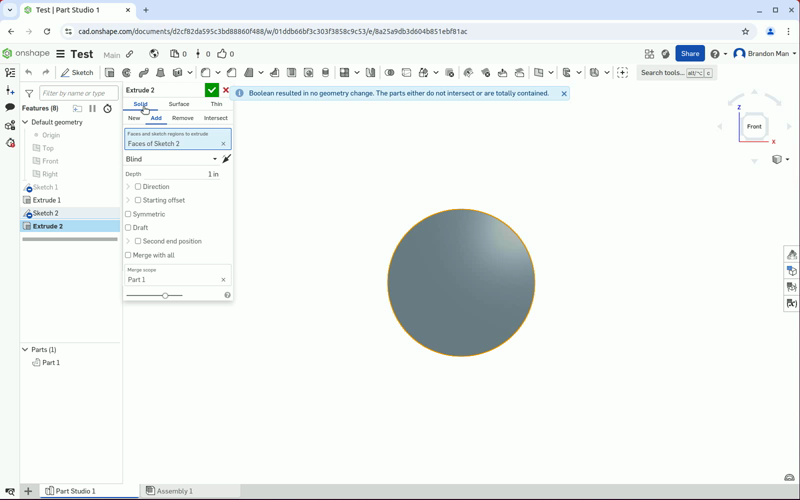
click(143, 106)
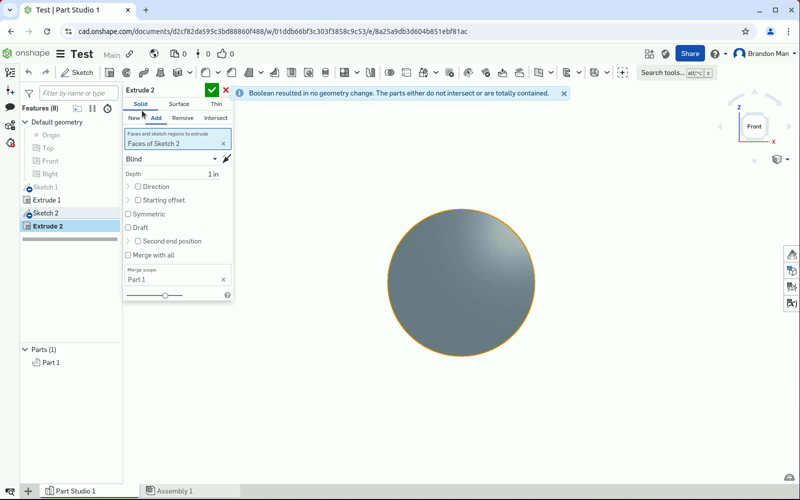
mouse_move(137, 120)
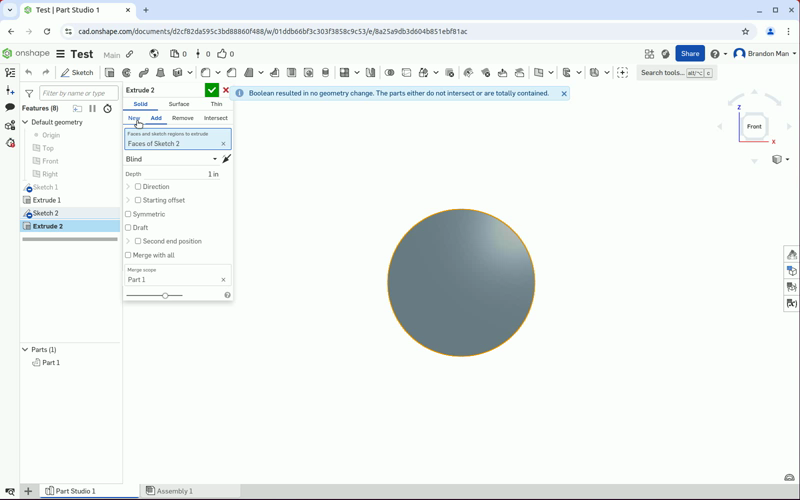
click(137, 120)
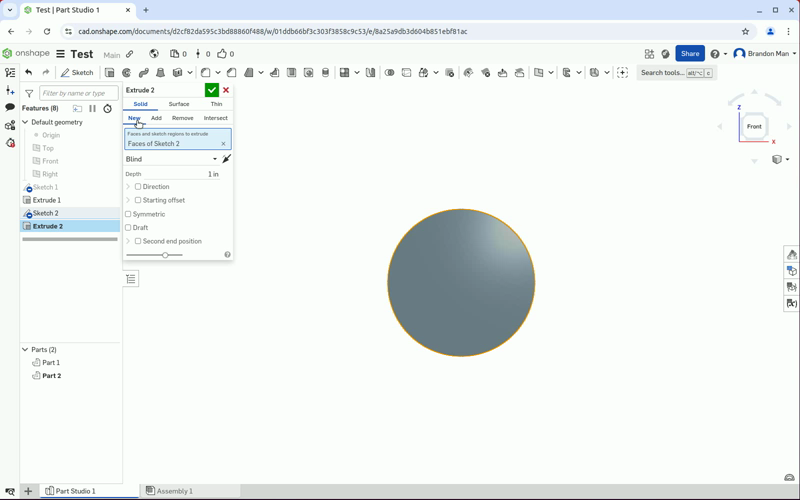
key(tab, 4)
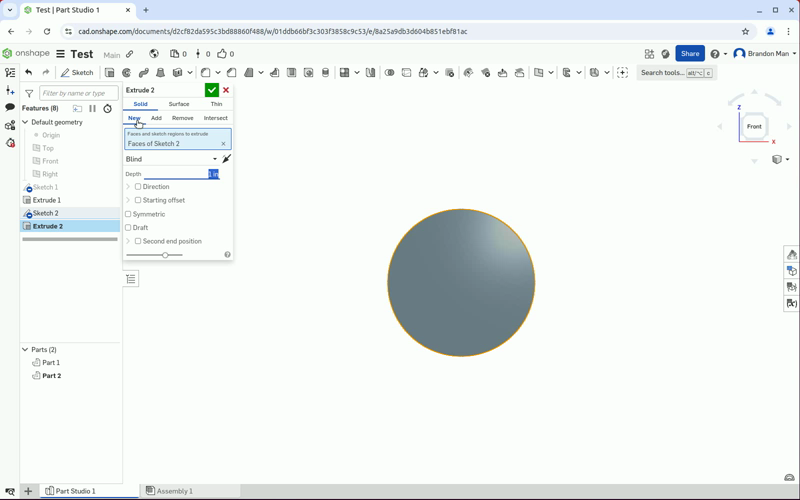
text(-23.108)
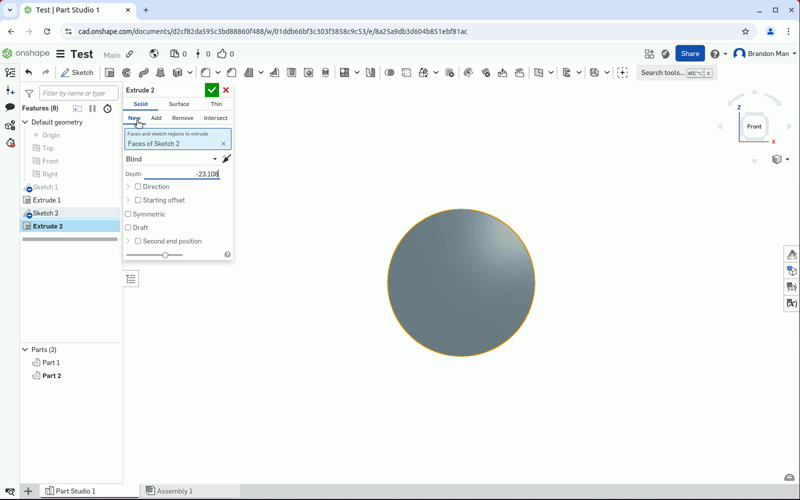
key(enter)
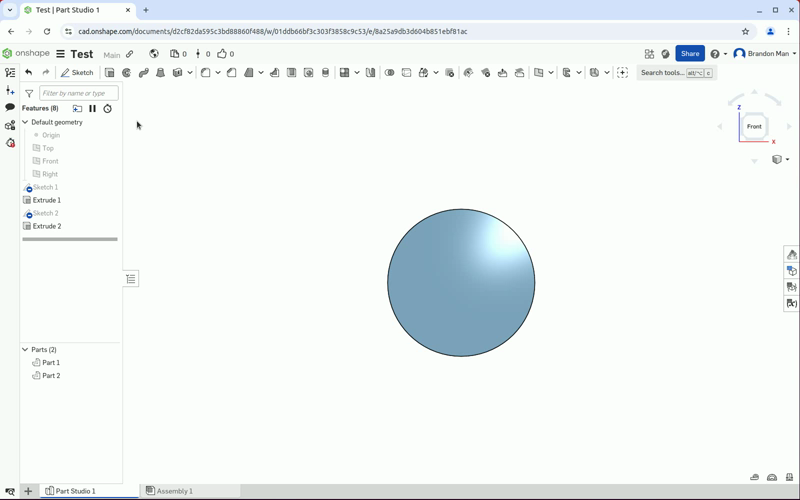
key(shift+h)
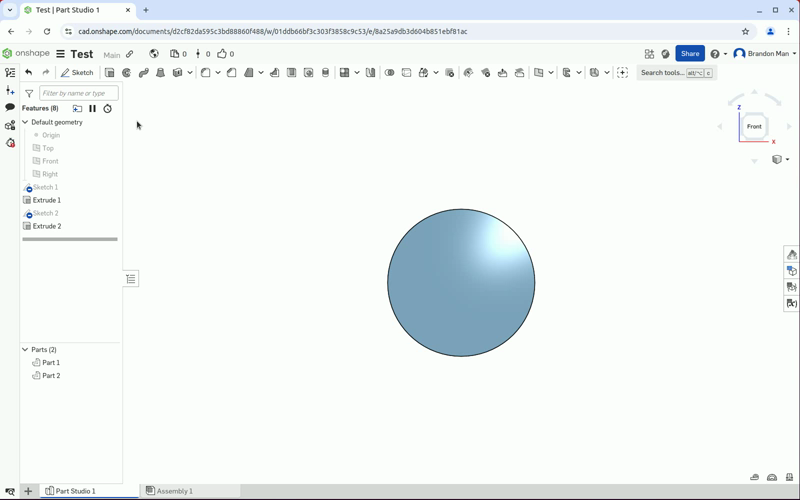
key(shift+h)
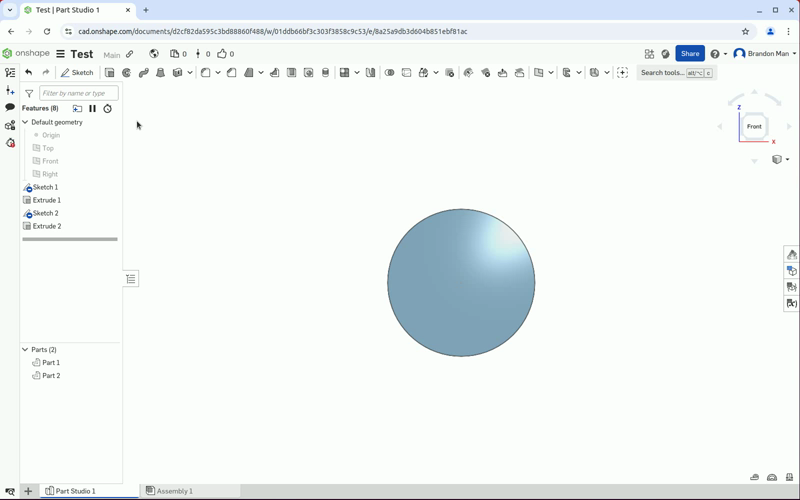
key(shift+7)
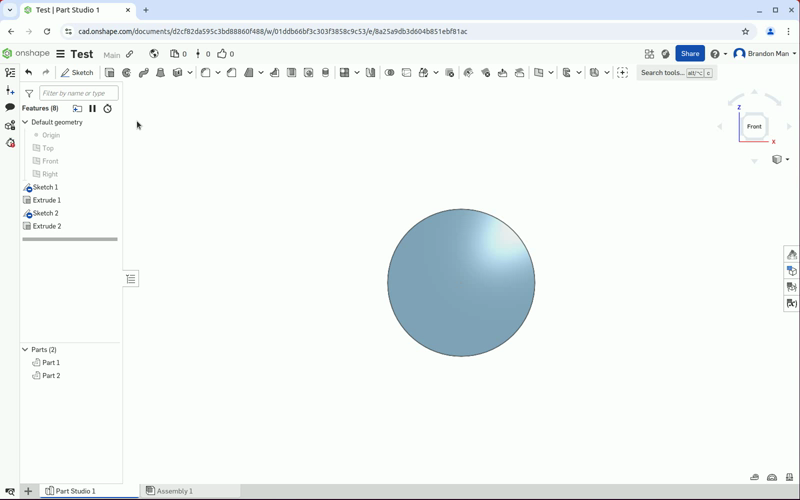
key(left, 2)
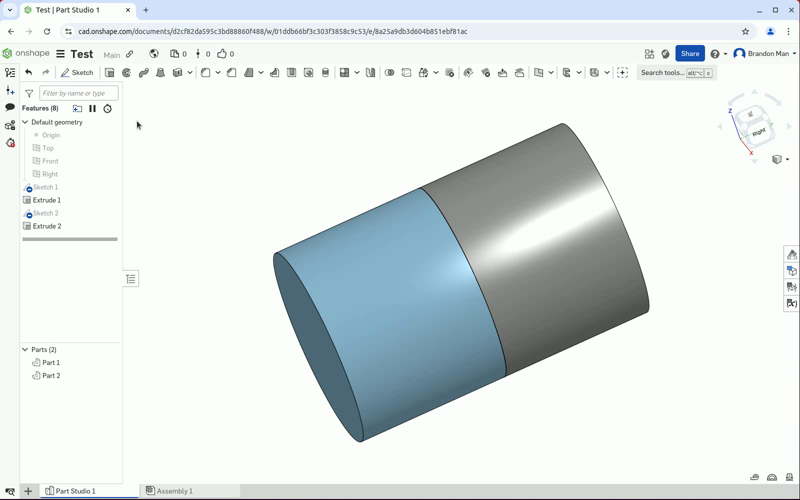
key(down, 2)
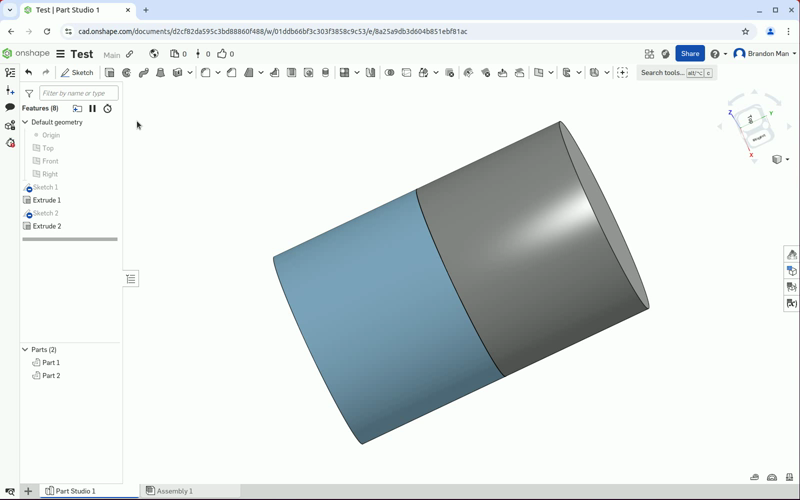
key(up, 2)
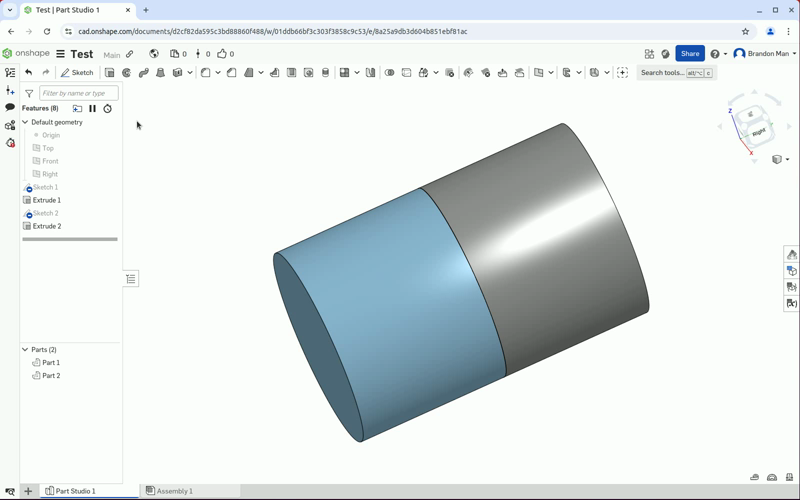
key(right, 2)
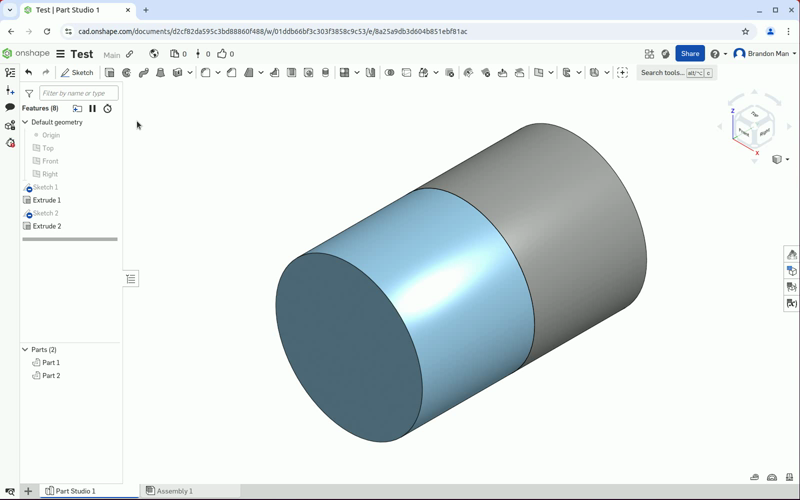
mouse_move(73, 189)
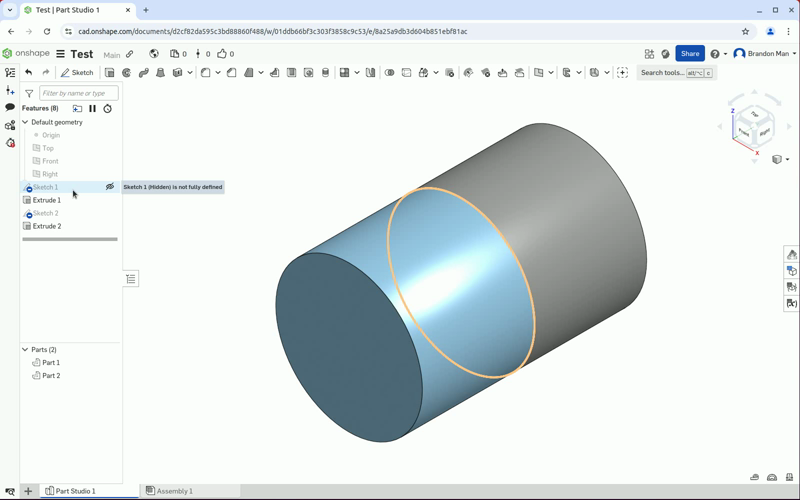
click(73, 189)